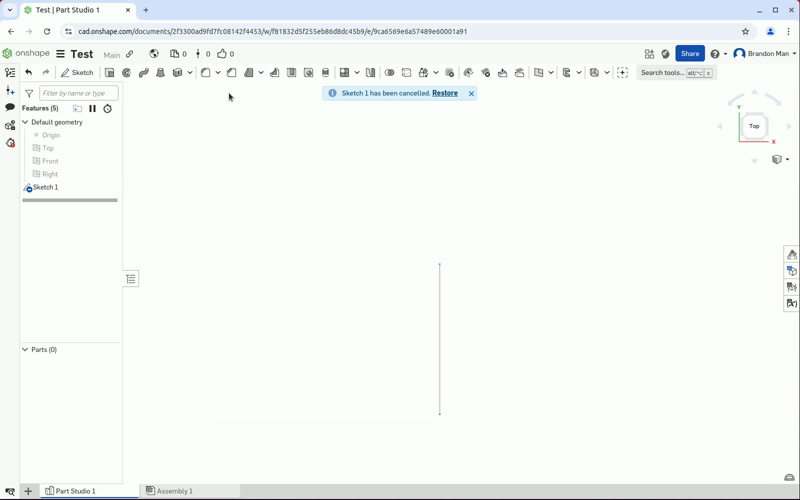
key(shift+h)
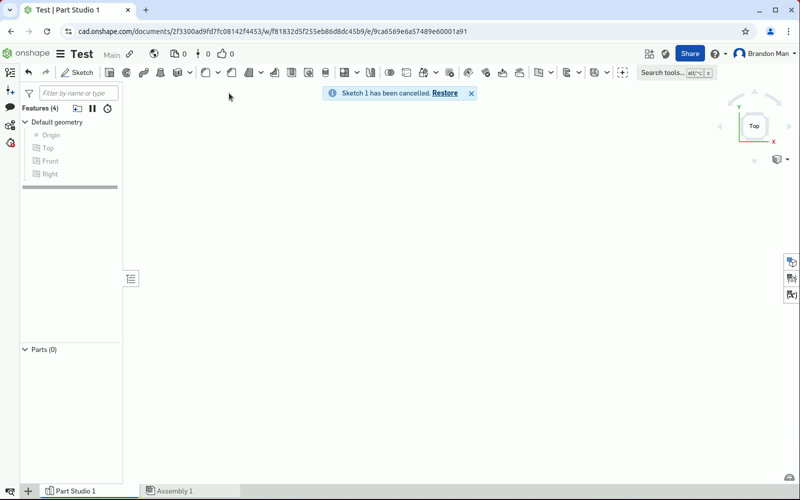
mouse_move(73, 352)
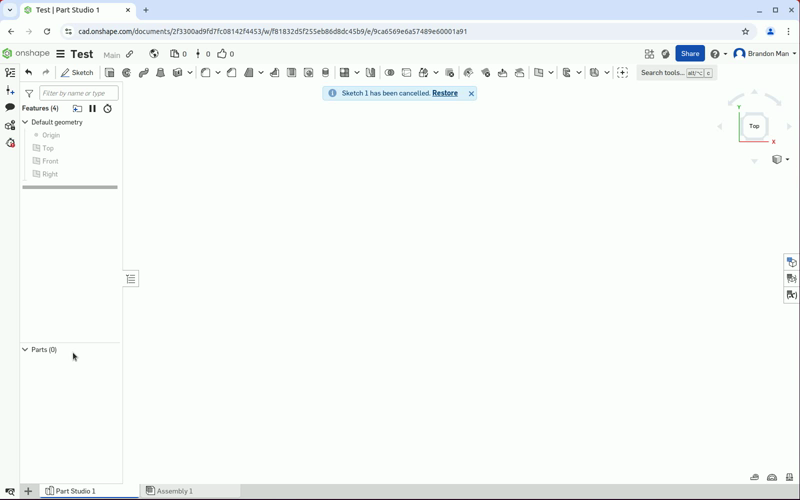
key(y)
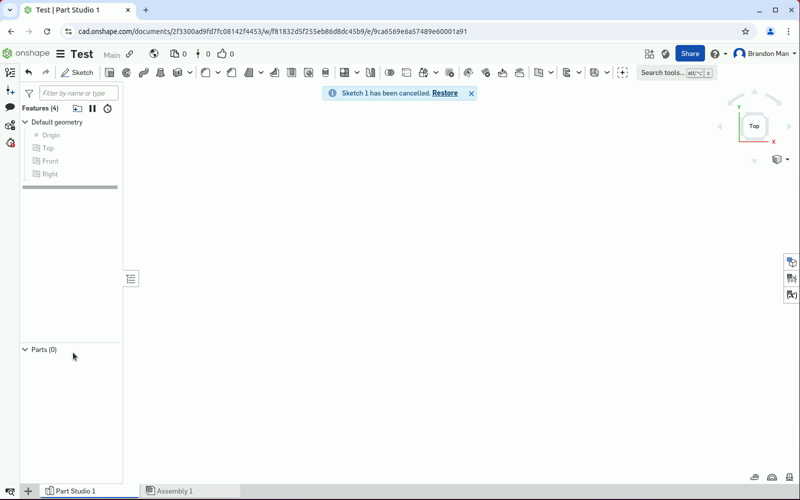
key(shift+p)
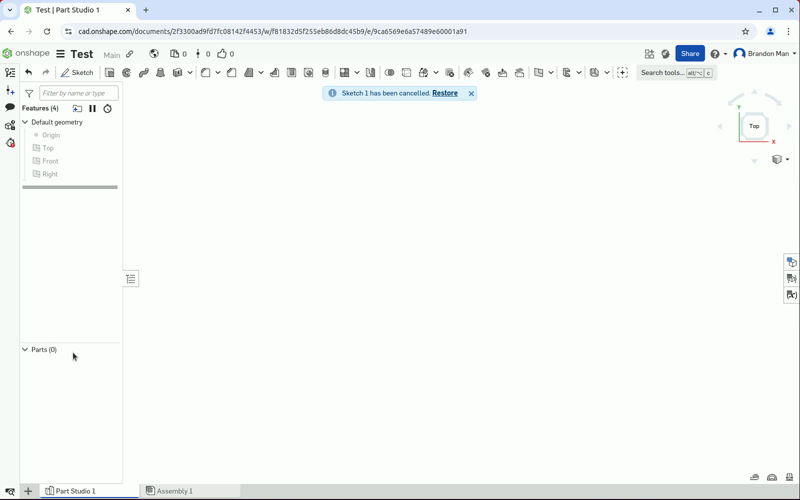
key(space)
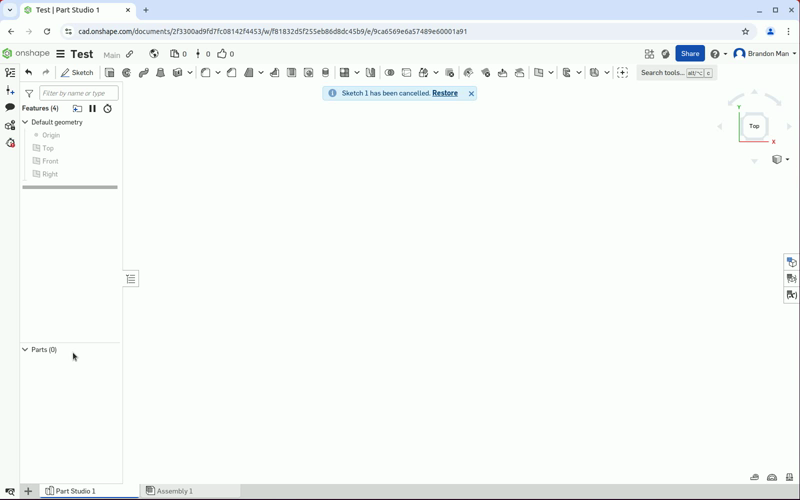
key_down(shift)
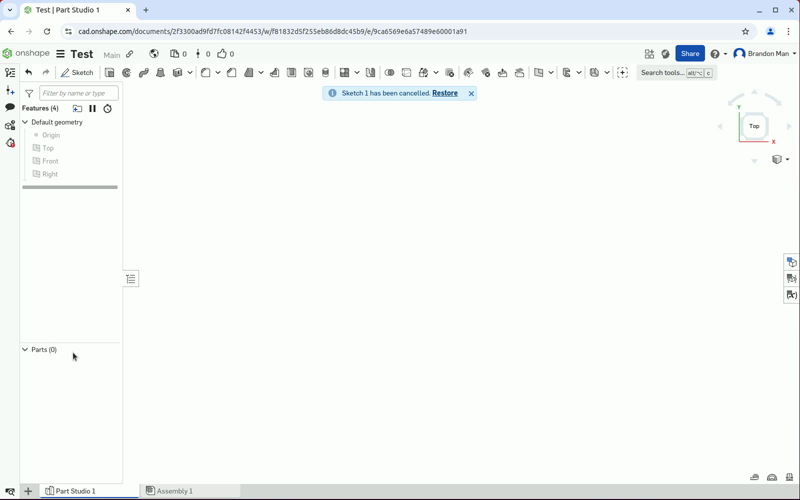
key(up)
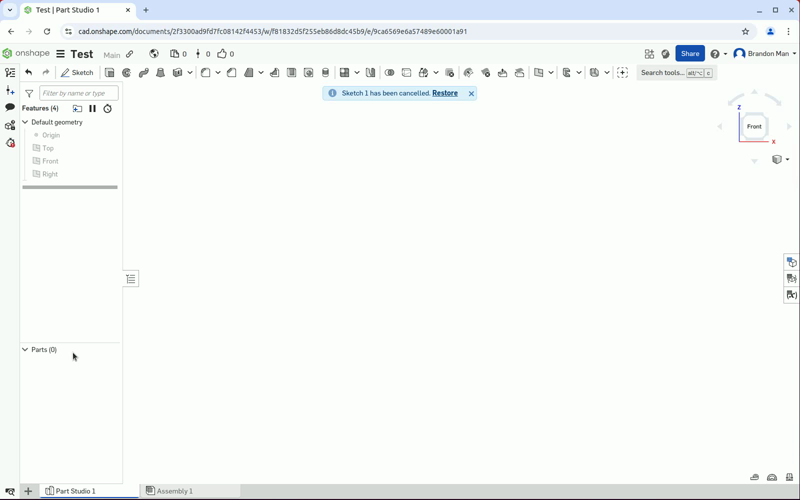
key_up(shift)
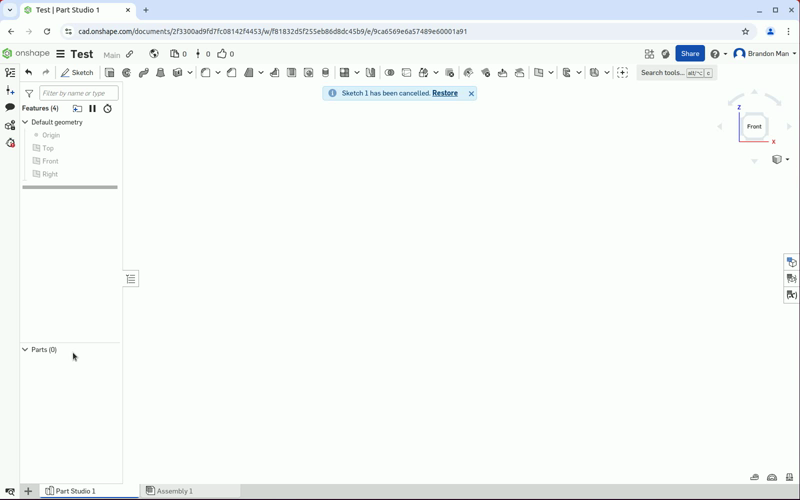
mouse_move(73, 352)
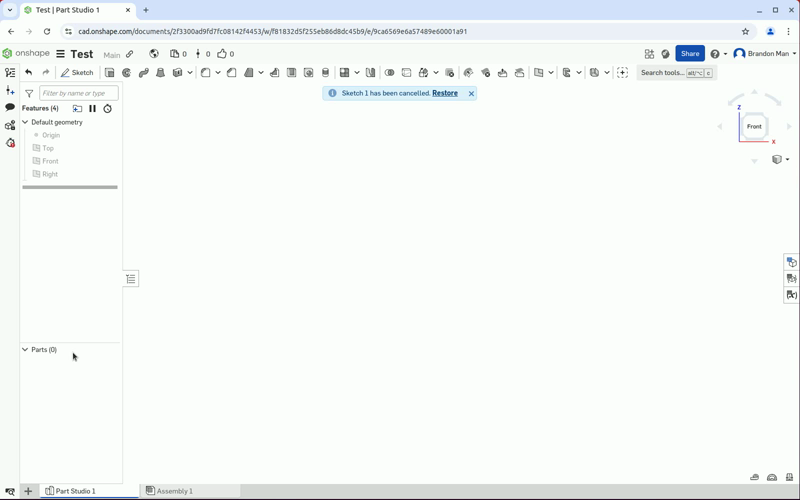
key(shift+y)
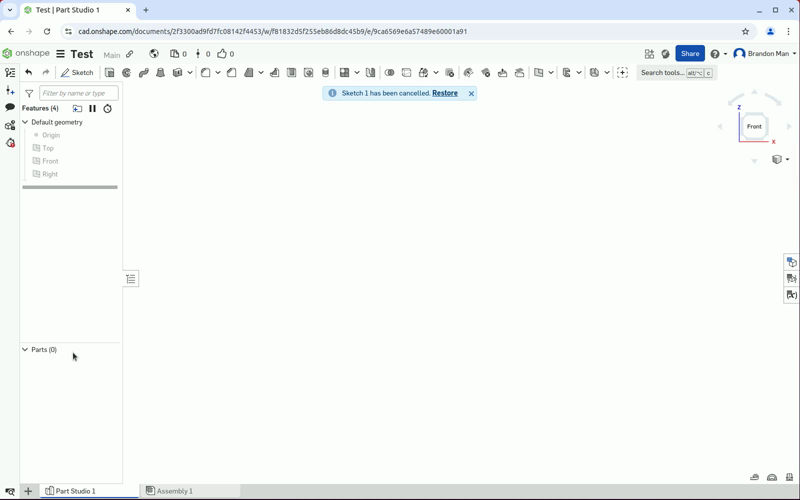
key(shift+s)
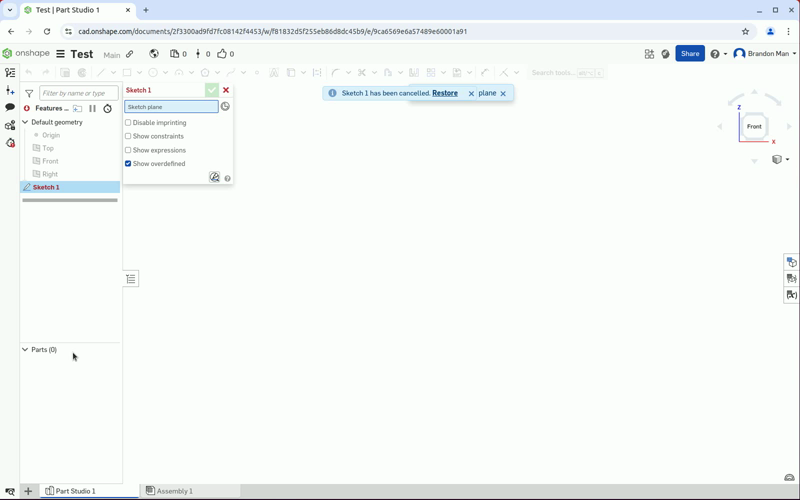
mouse_move(73, 163)
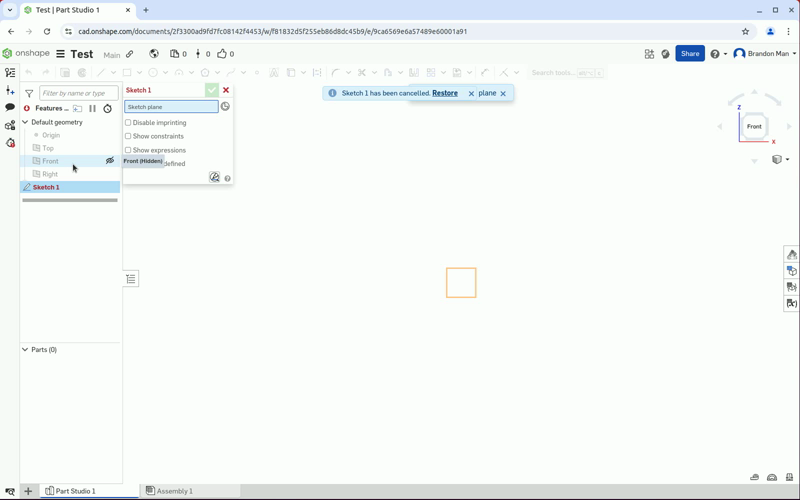
click(73, 163)
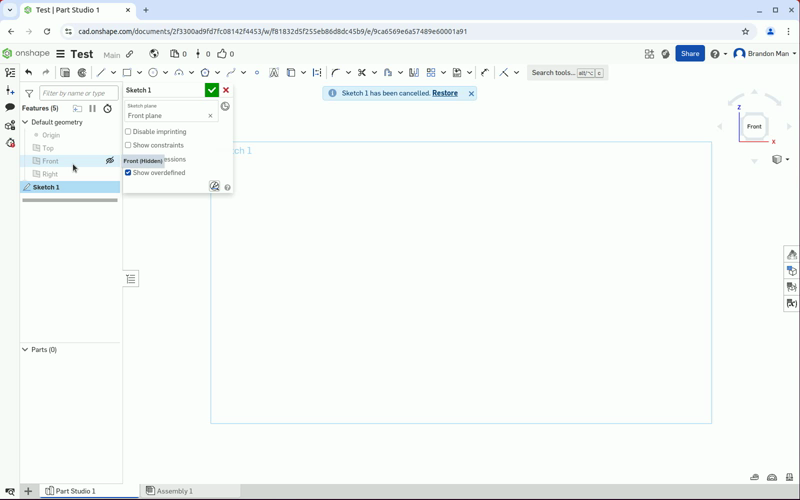
mouse_move(73, 352)
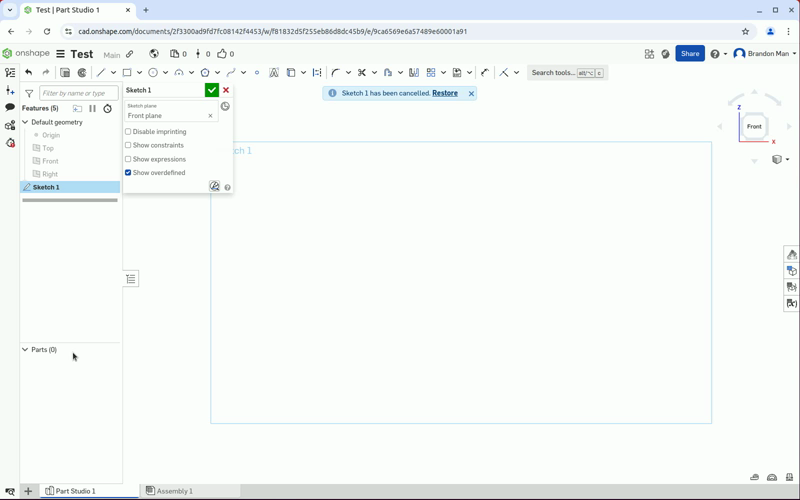
key(y)
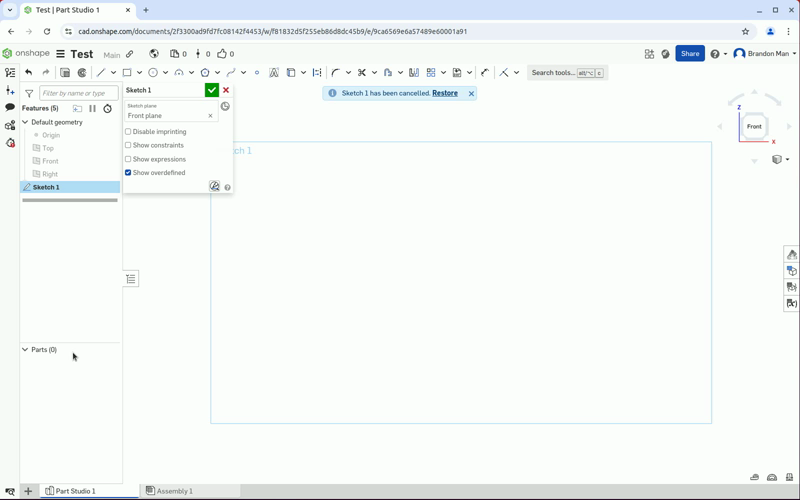
key(c)
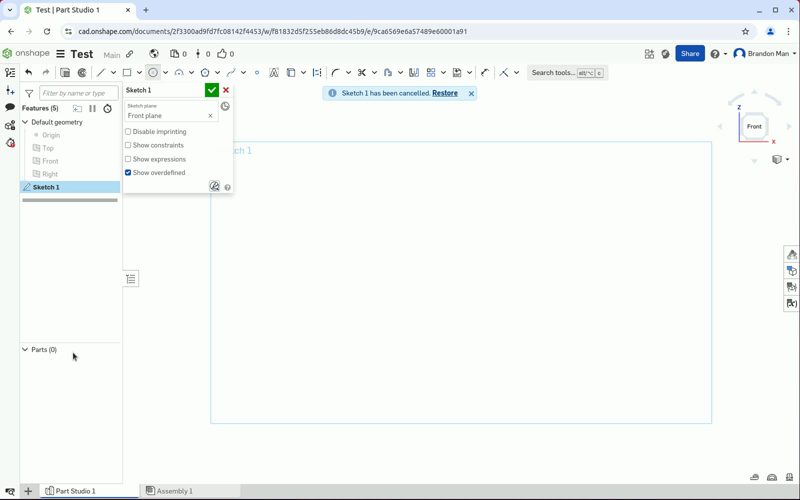
key_down(shift)
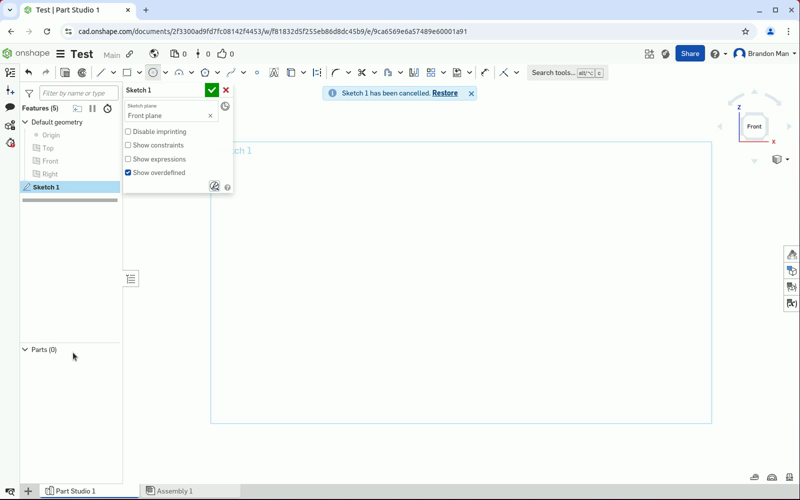
mouse_move(461, 282)
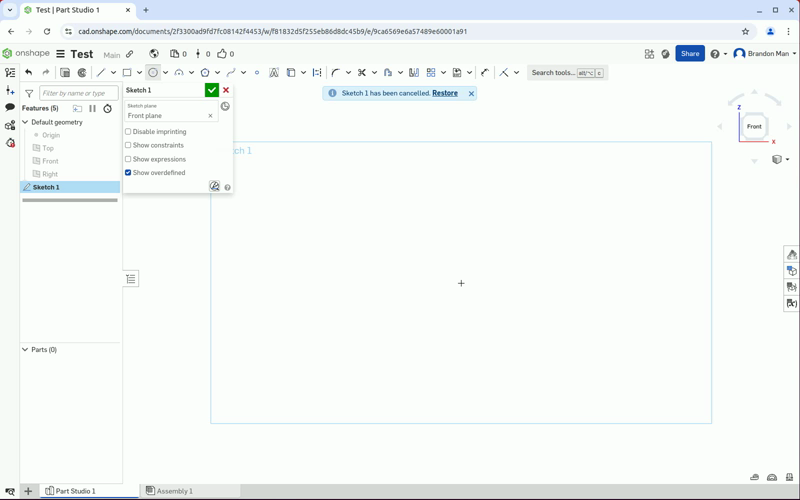
click(461, 282)
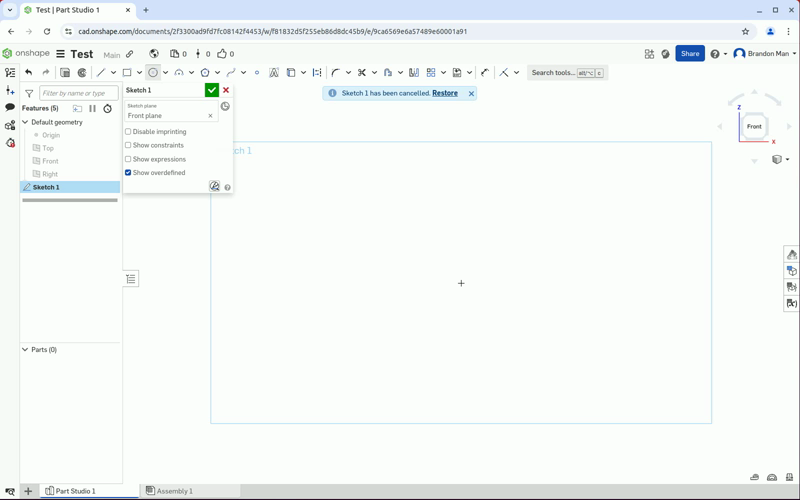
key_up(shift)
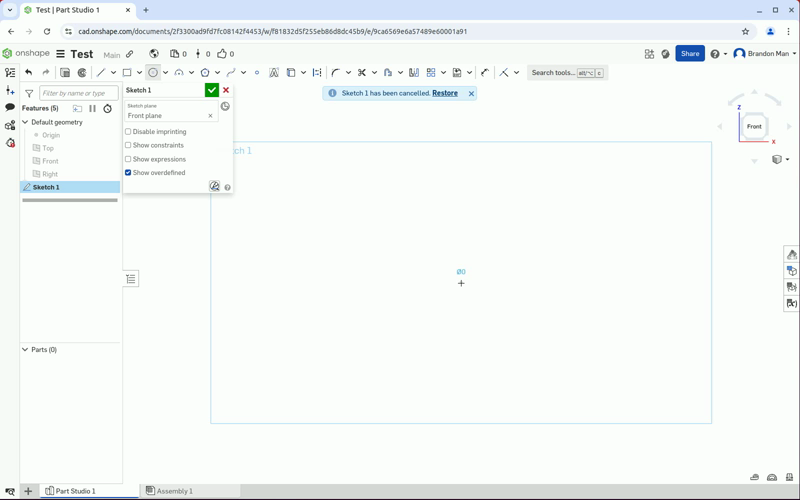
mouse_move(574, 282)
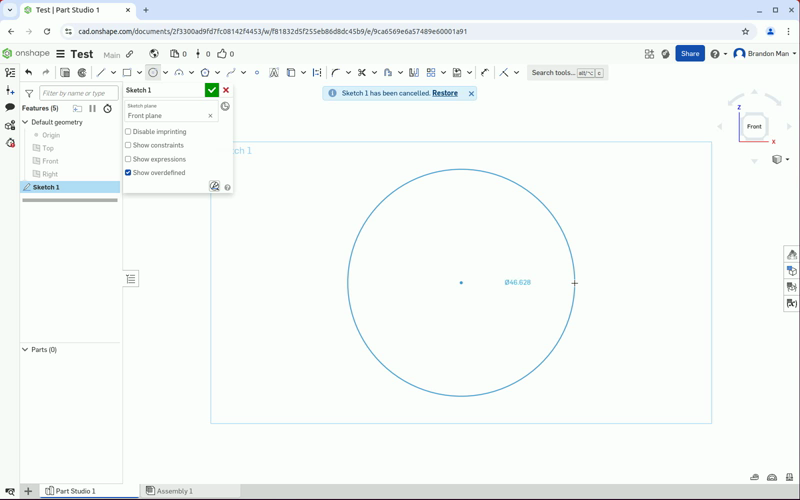
click(574, 282)
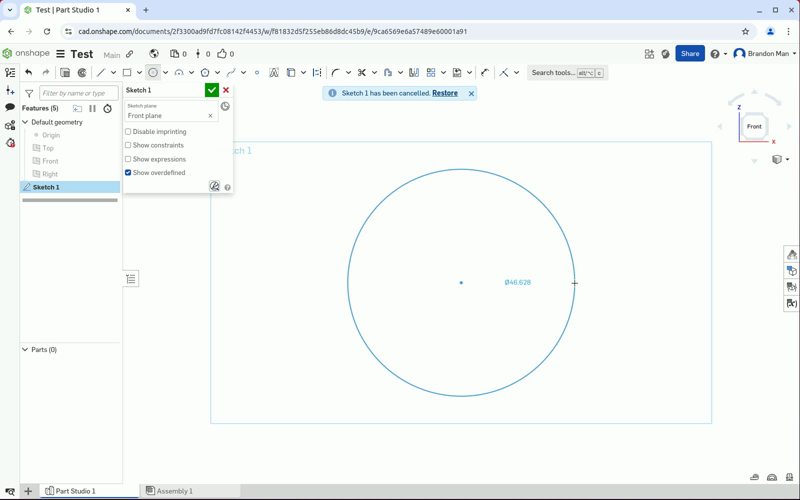
key(esc)
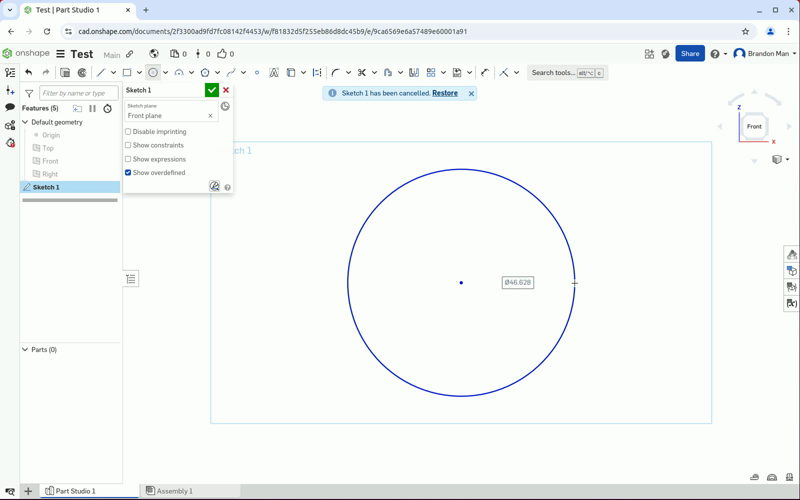
mouse_move(447, 267)
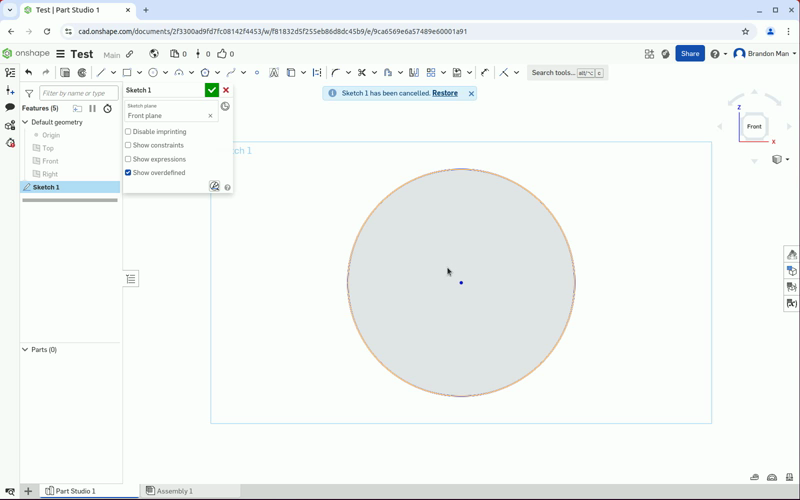
click(447, 267)
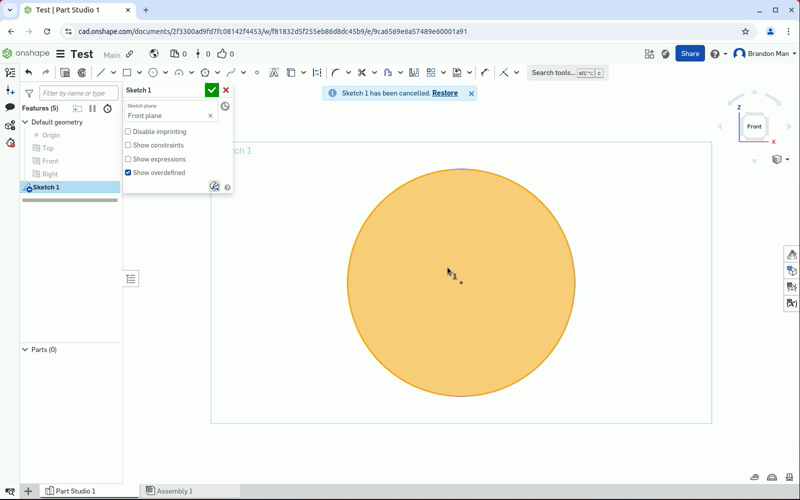
mouse_move(73, 352)
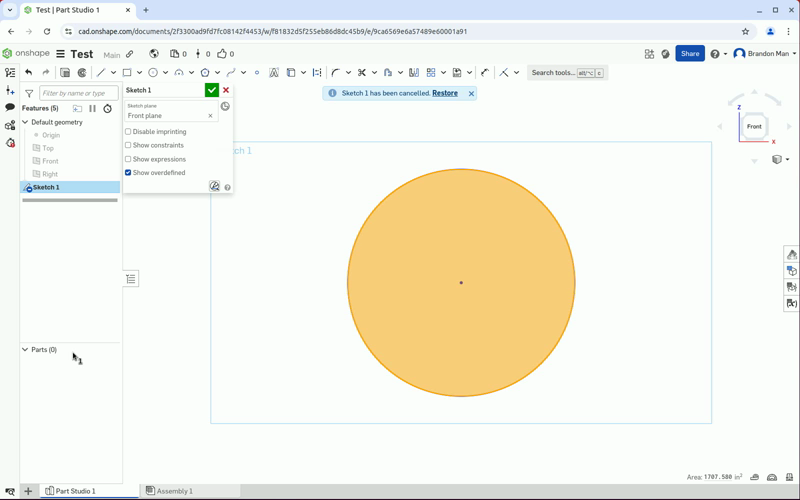
key(shift+y)
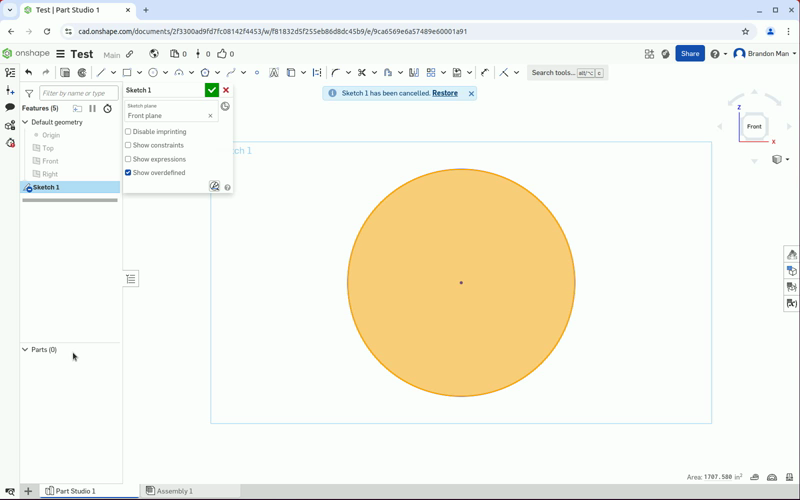
key(shift+e)
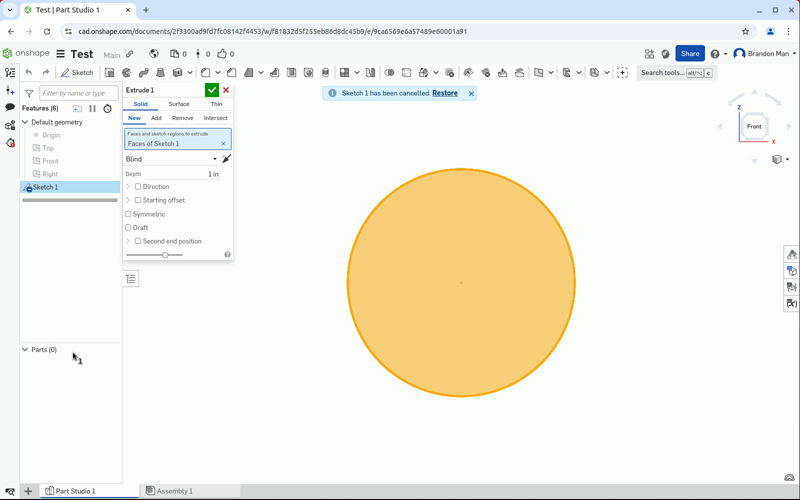
mouse_move(143, 106)
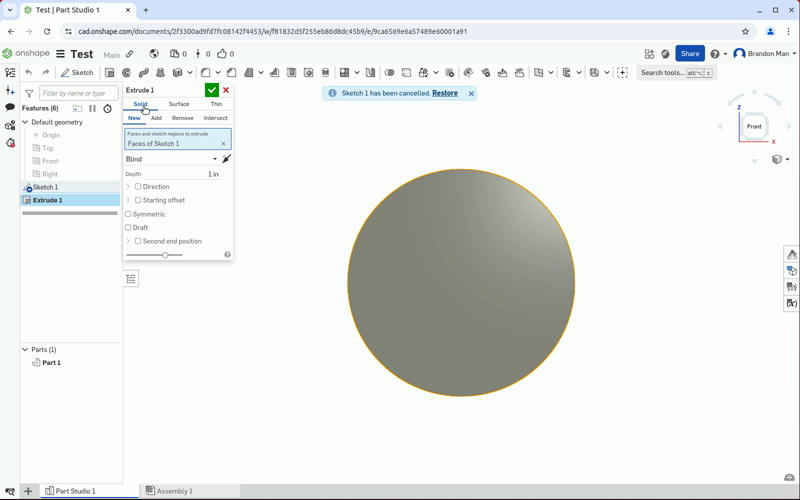
click(143, 106)
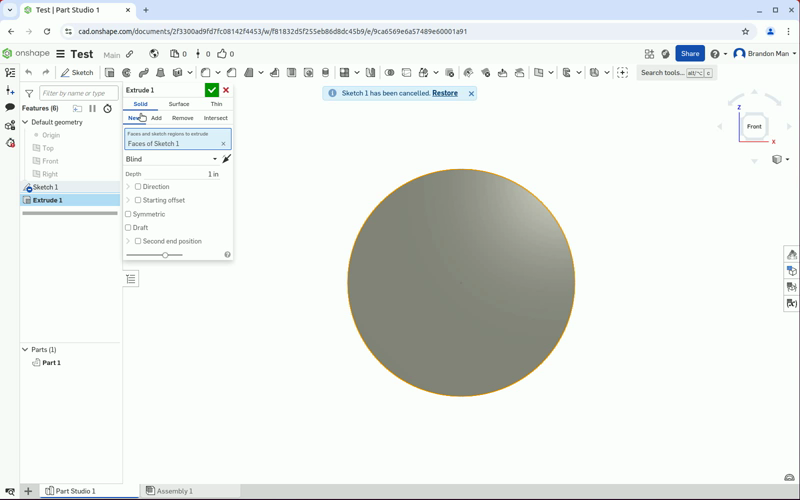
mouse_move(137, 120)
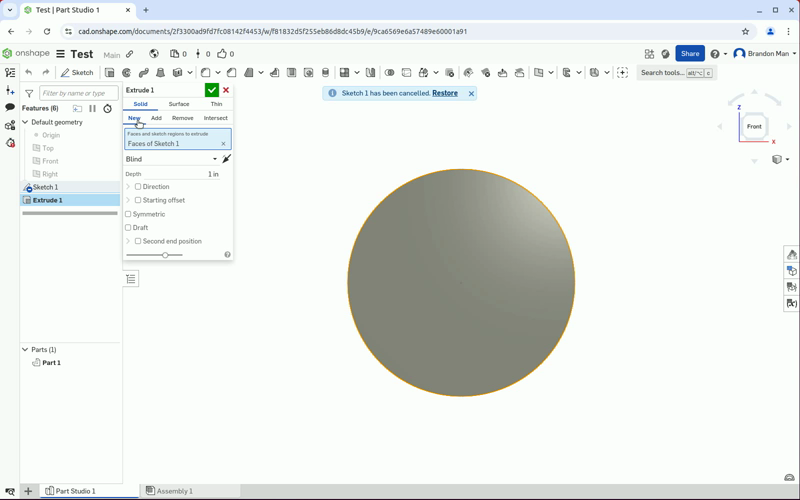
click(137, 120)
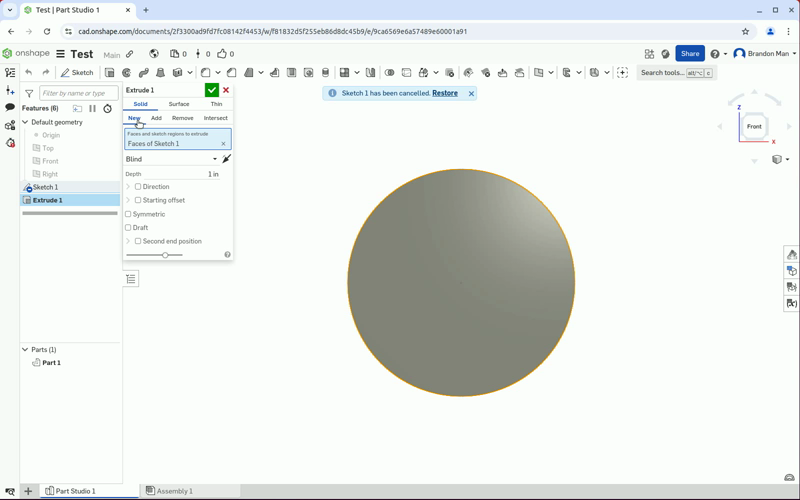
key(tab, 4)
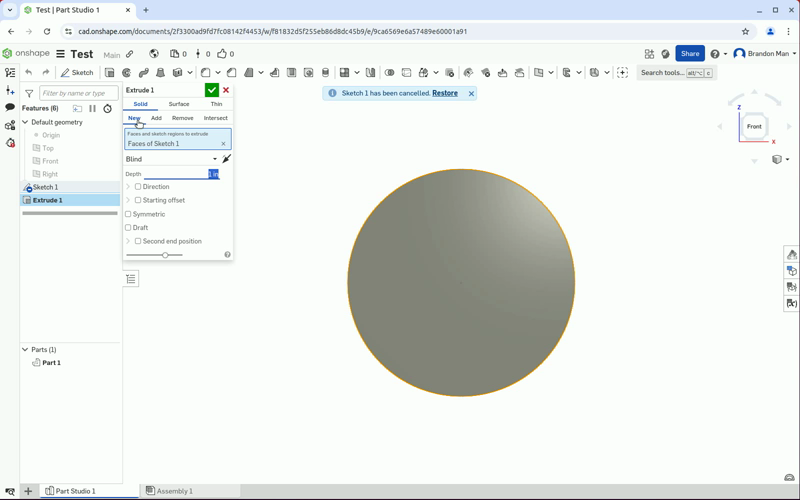
text(3.611)
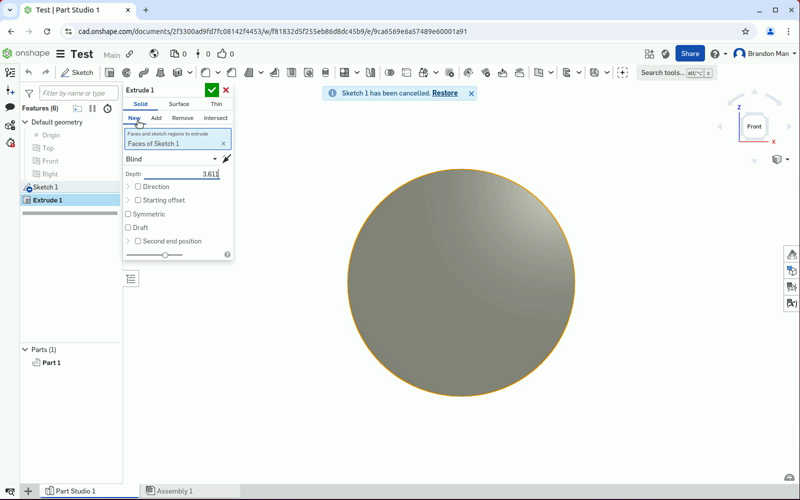
key(enter)
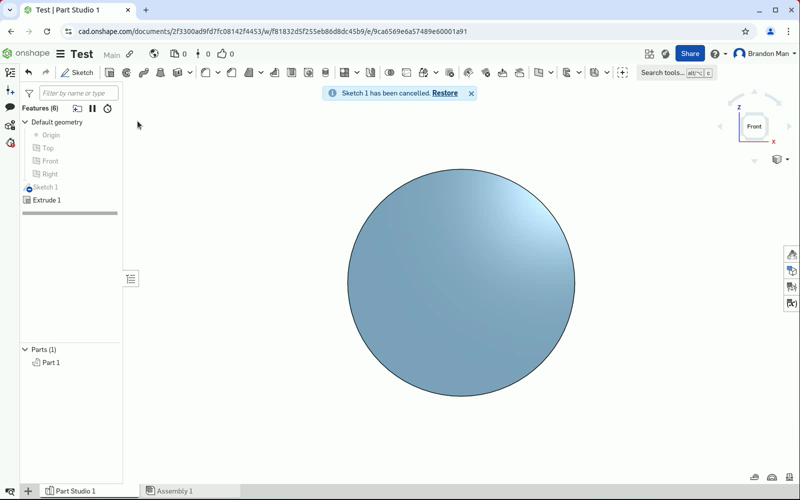
key(shift+h)
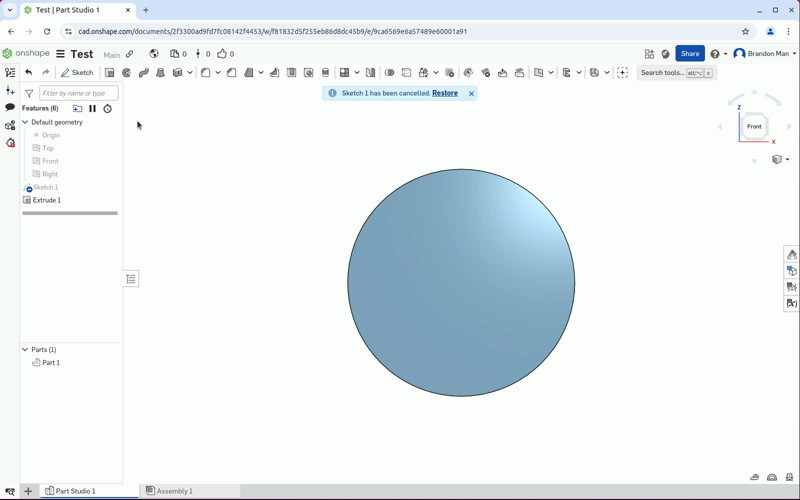
key(shift+h)
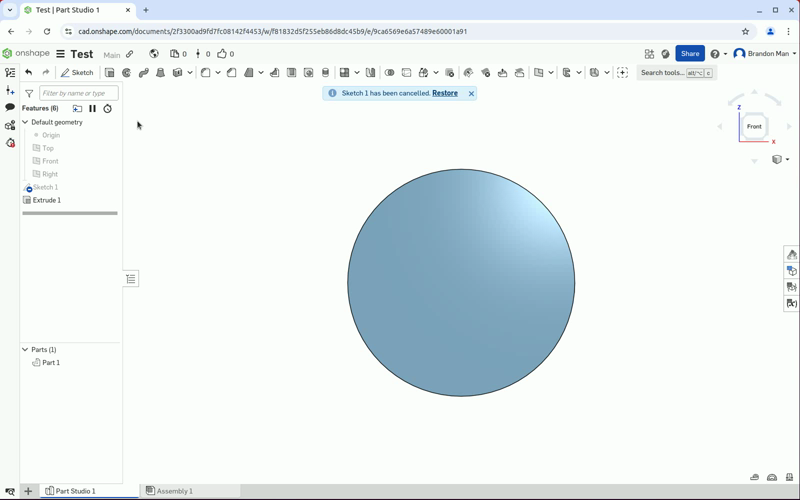
mouse_move(73, 189)
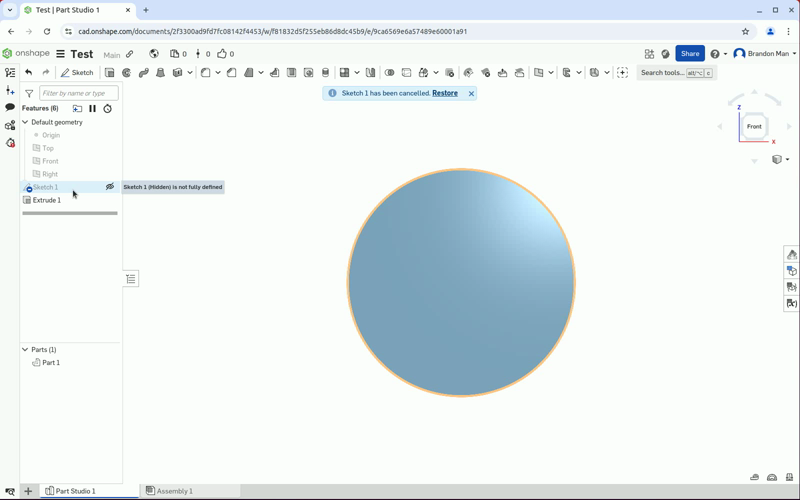
click(73, 189)
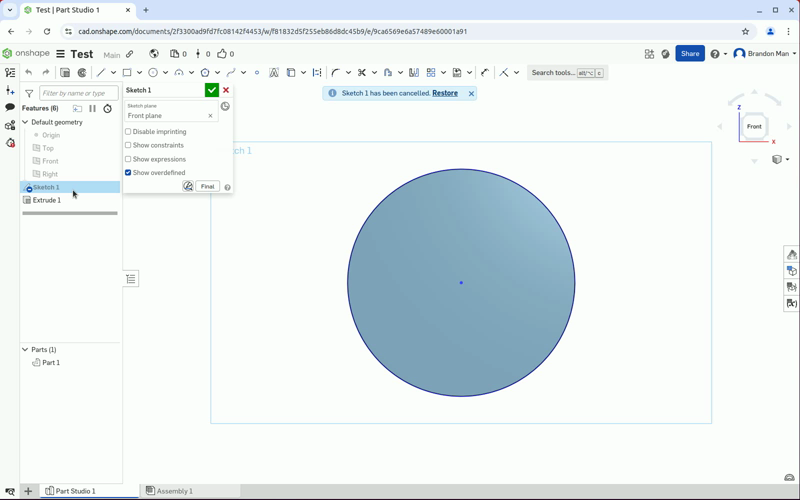
mouse_move(229, 92)
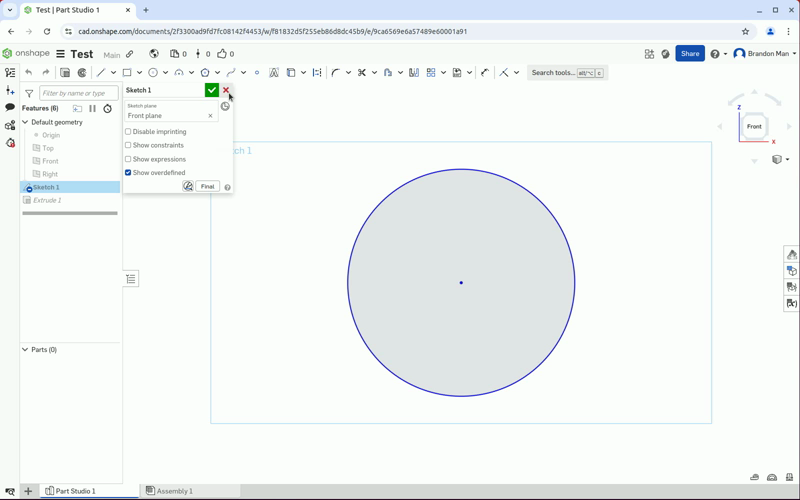
click(229, 92)
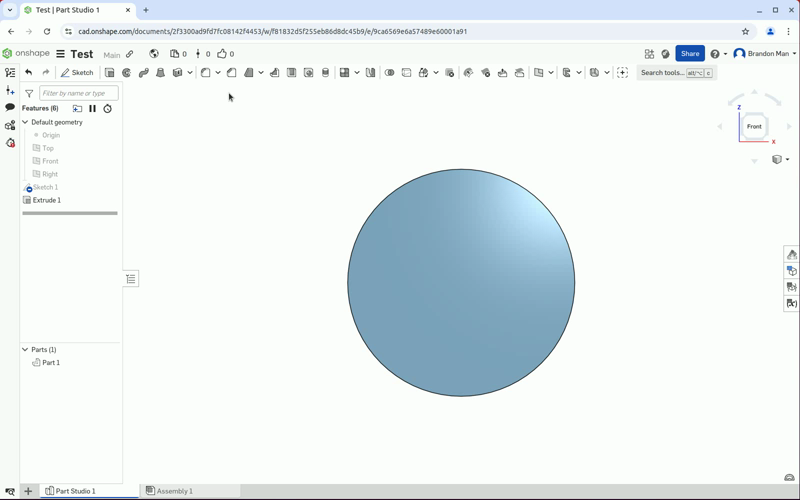
mouse_move(541, 75)
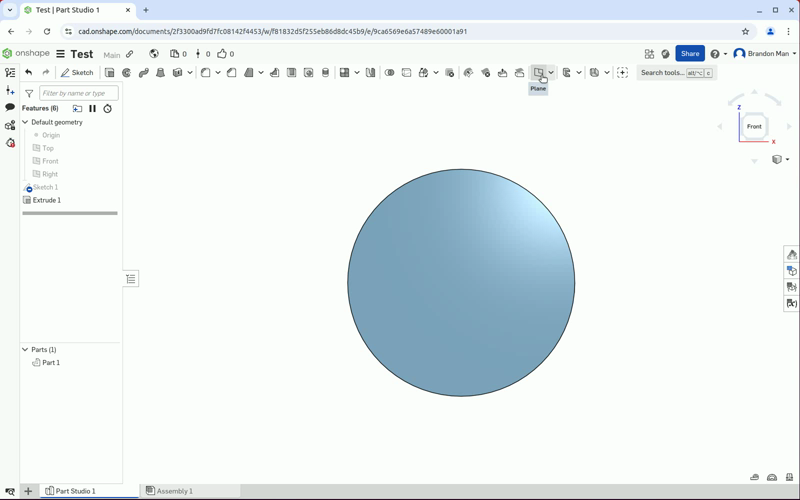
click(541, 75)
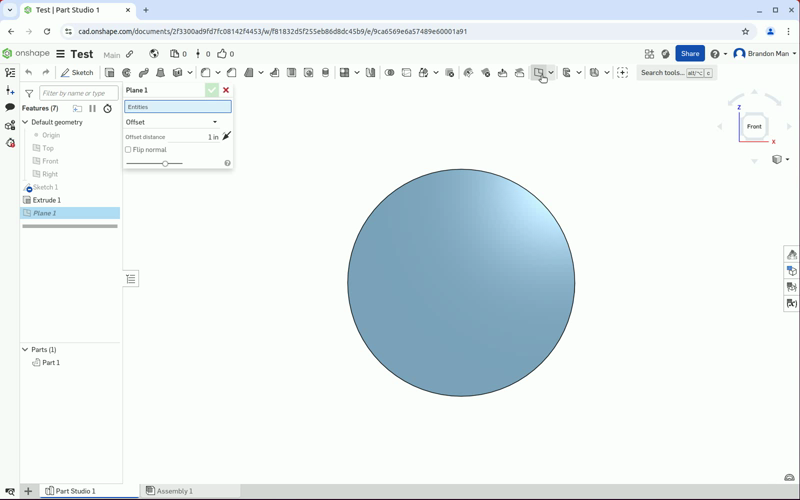
mouse_move(73, 163)
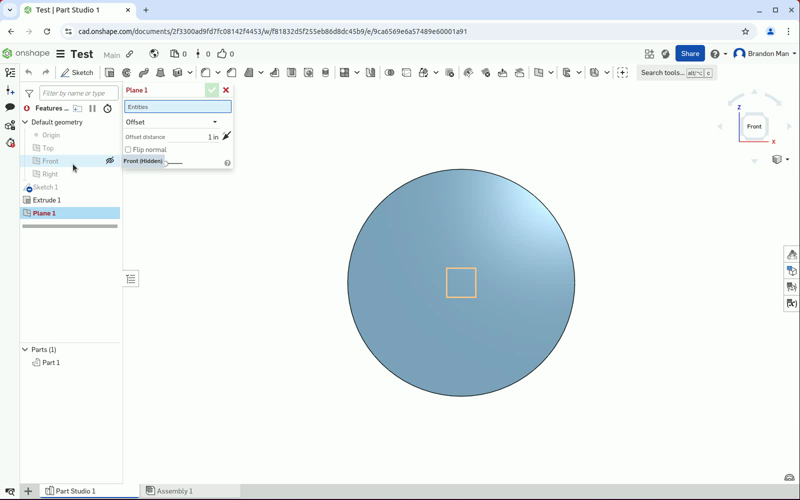
click(73, 163)
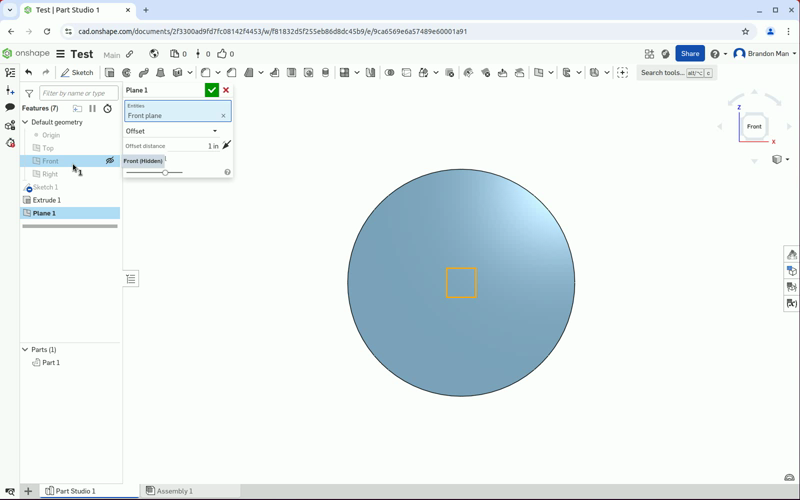
key(tab, 2)
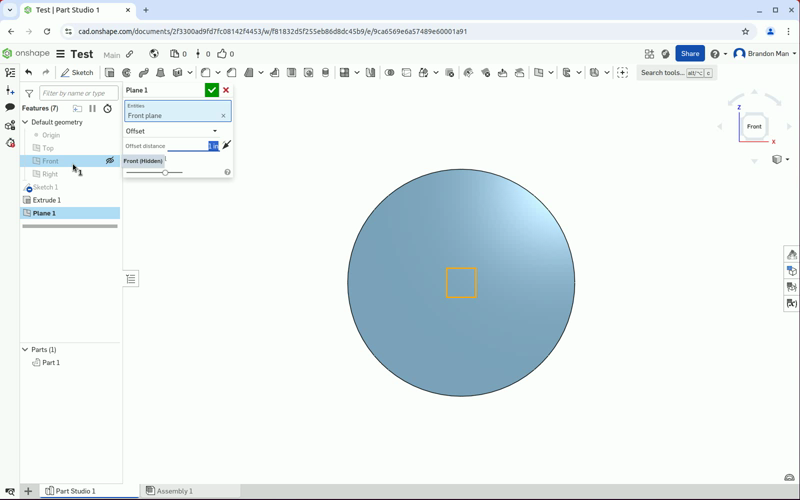
text(3.605)
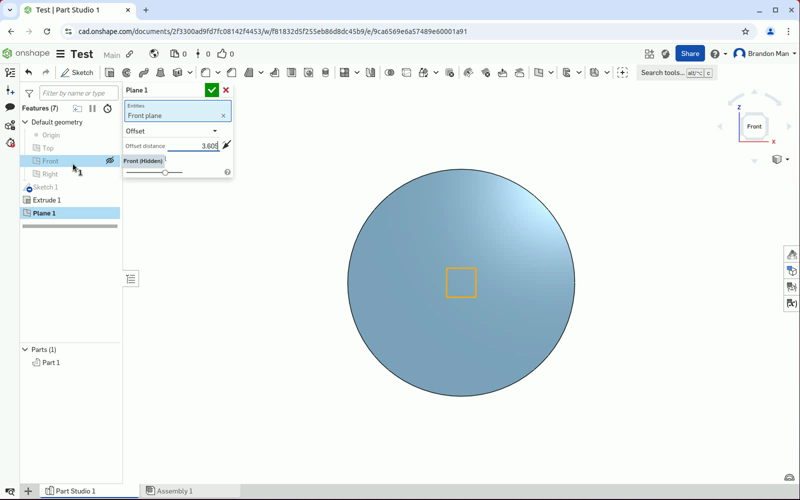
key(enter, 2)
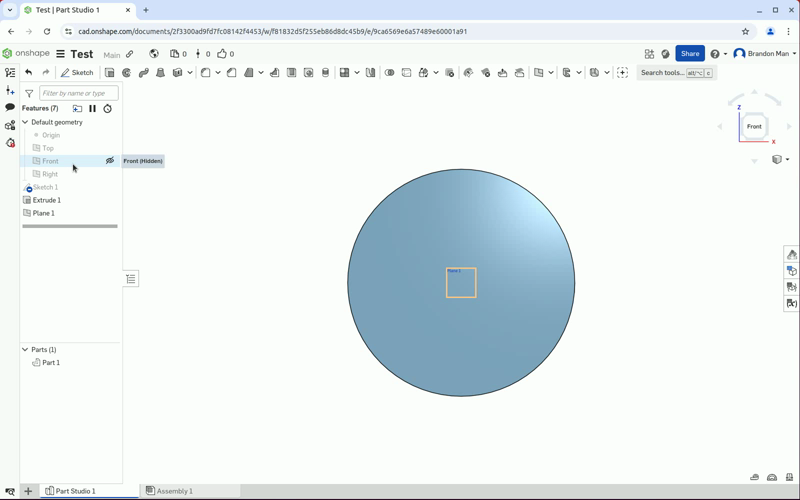
key(shift+s)
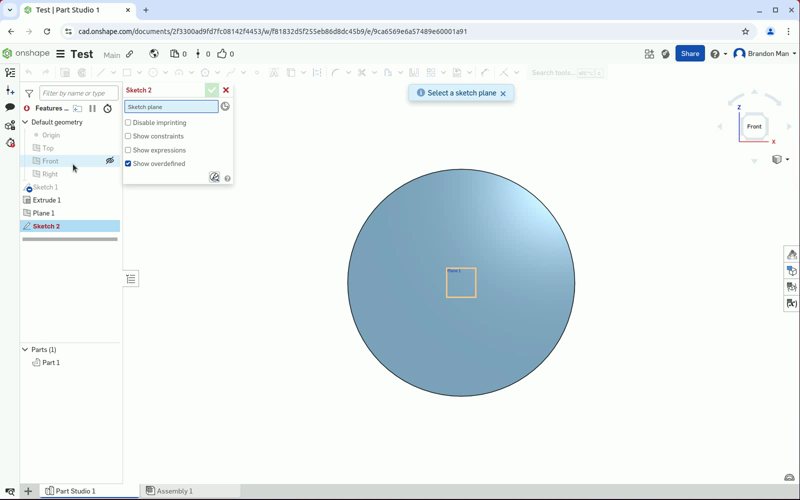
mouse_move(73, 215)
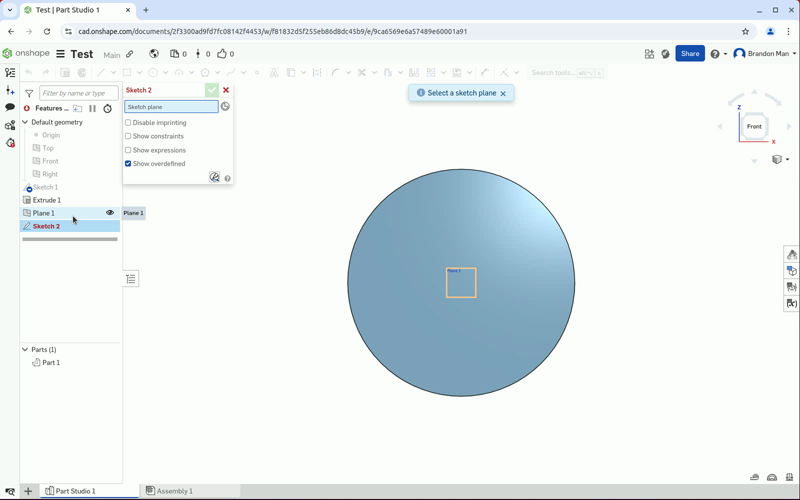
click(73, 215)
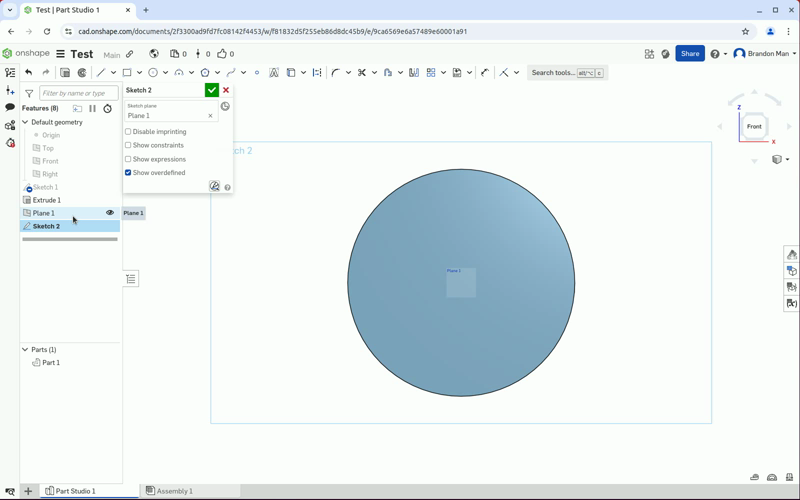
mouse_move(73, 352)
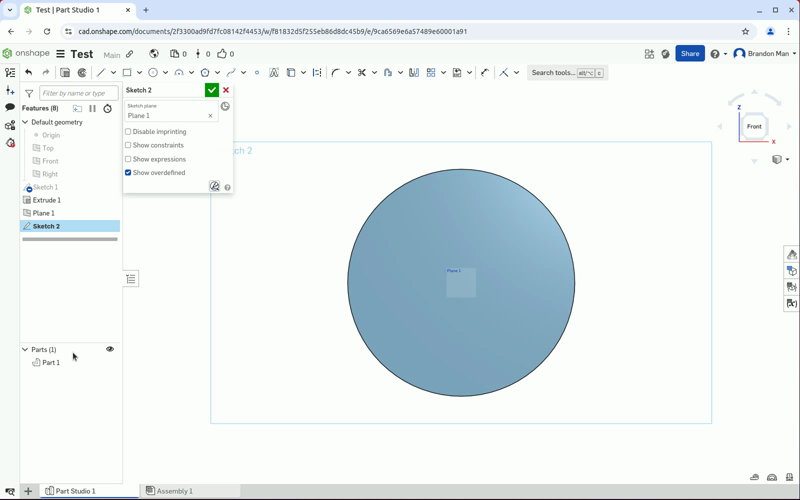
key(y)
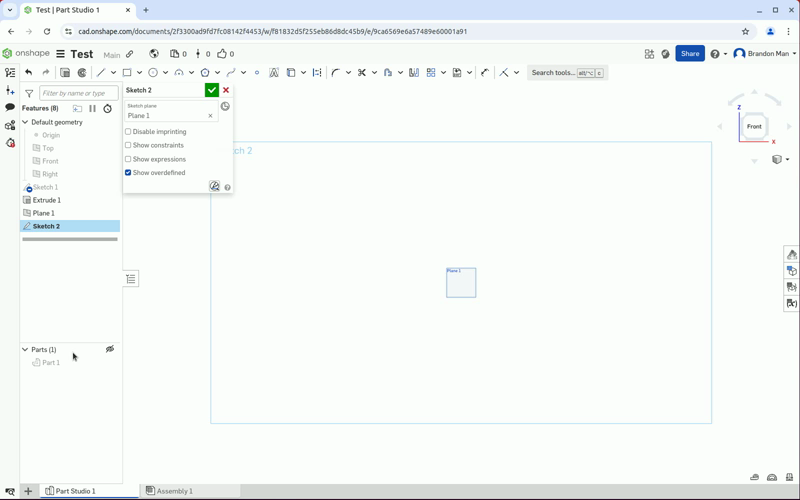
key(c)
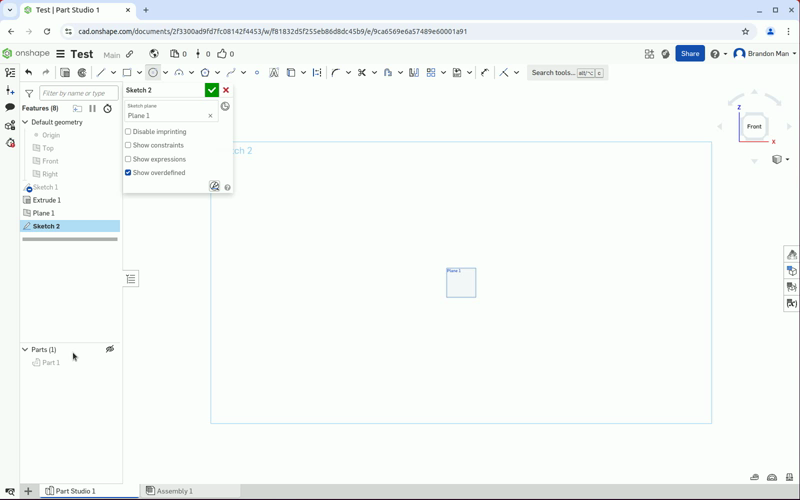
key_down(shift)
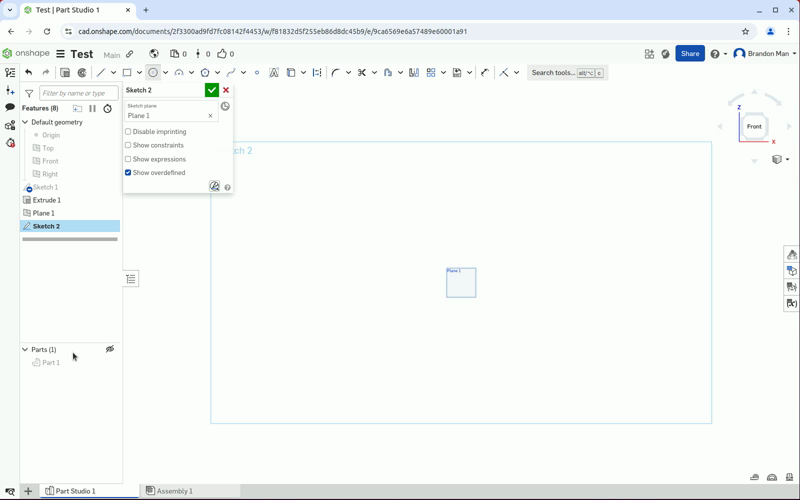
mouse_move(461, 282)
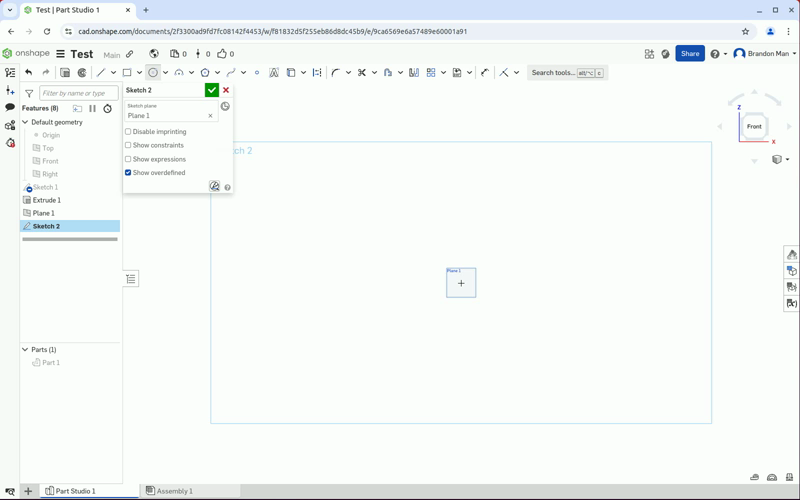
click(461, 282)
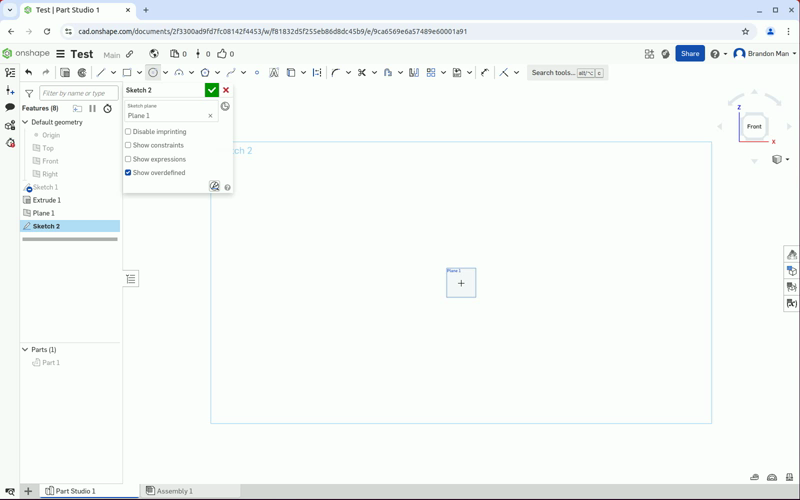
key_up(shift)
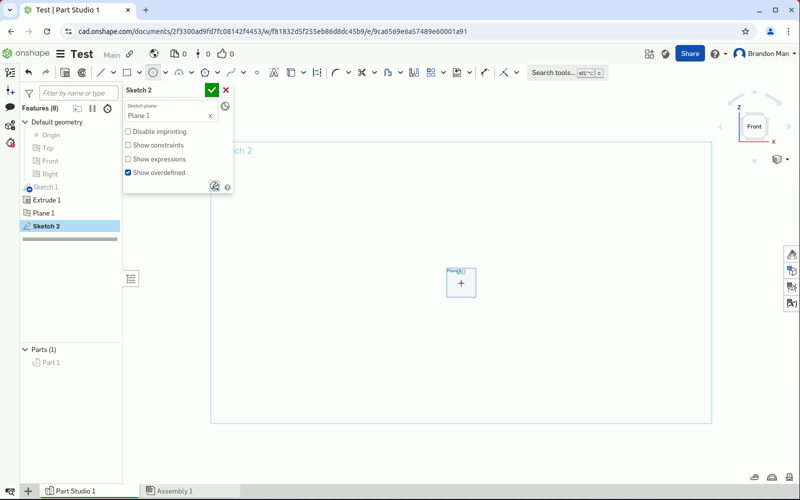
mouse_move(521, 282)
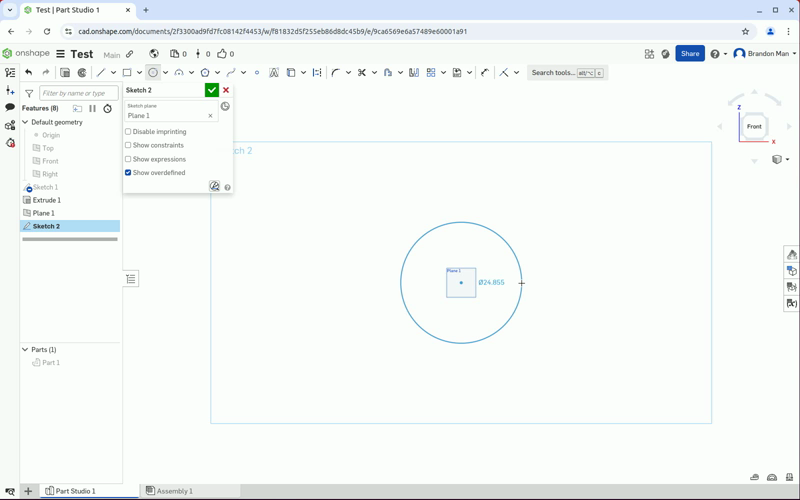
click(521, 282)
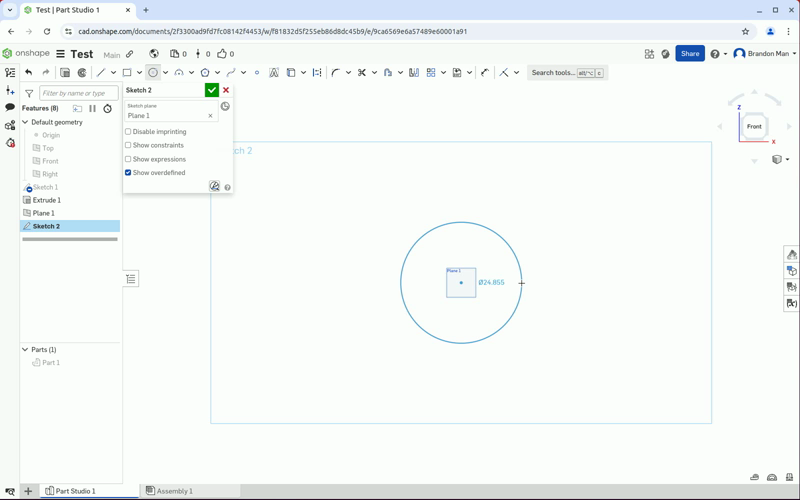
key(esc)
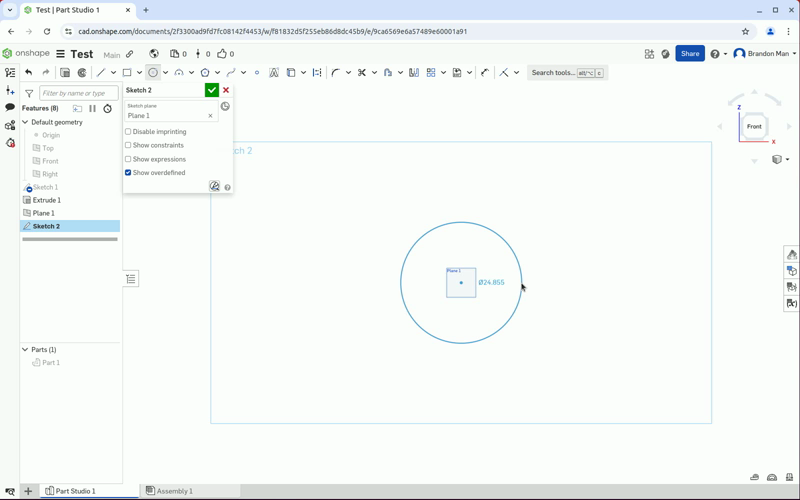
mouse_move(445, 271)
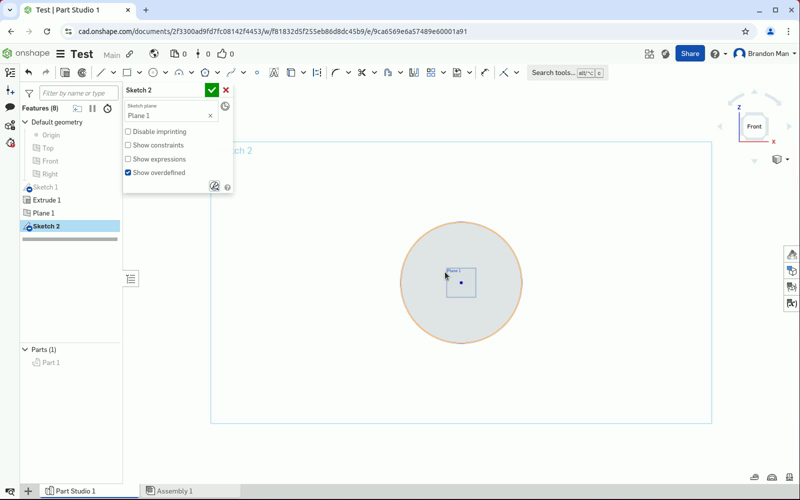
click(445, 271)
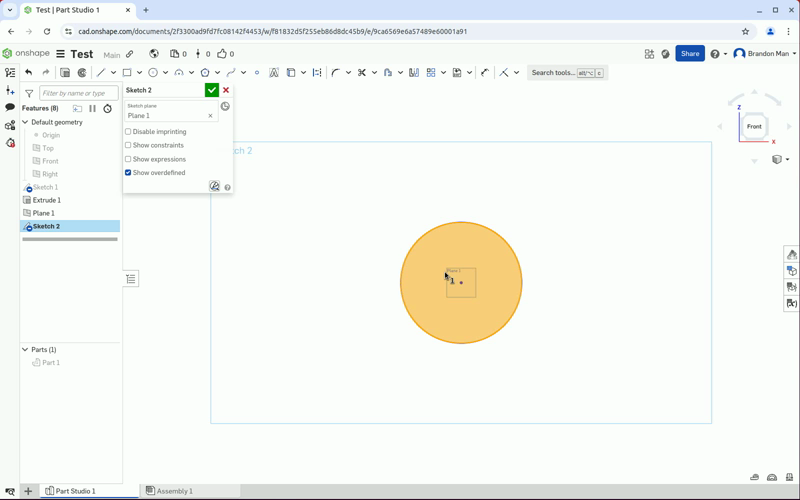
mouse_move(73, 352)
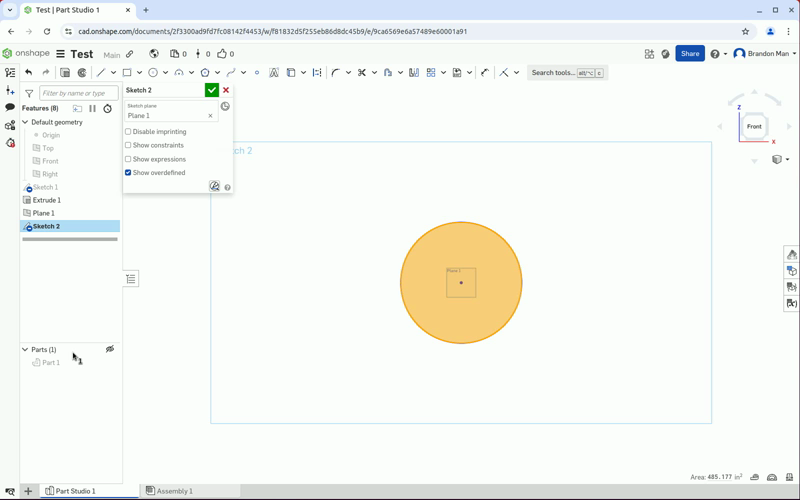
key(shift+y)
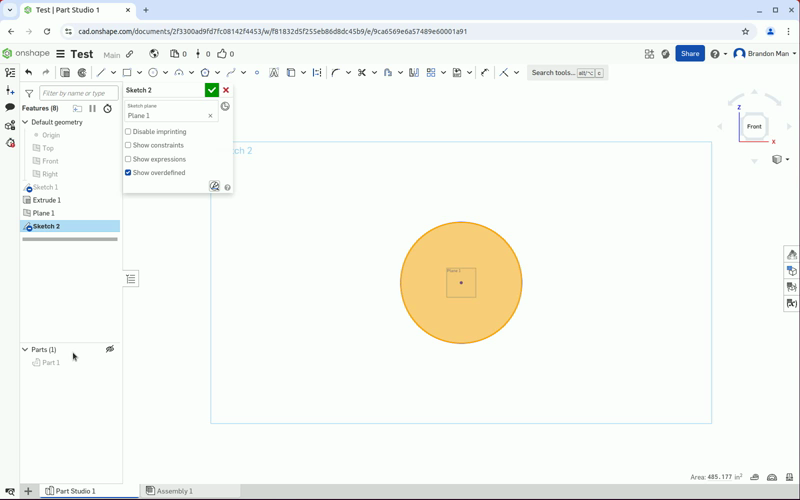
key(shift+e)
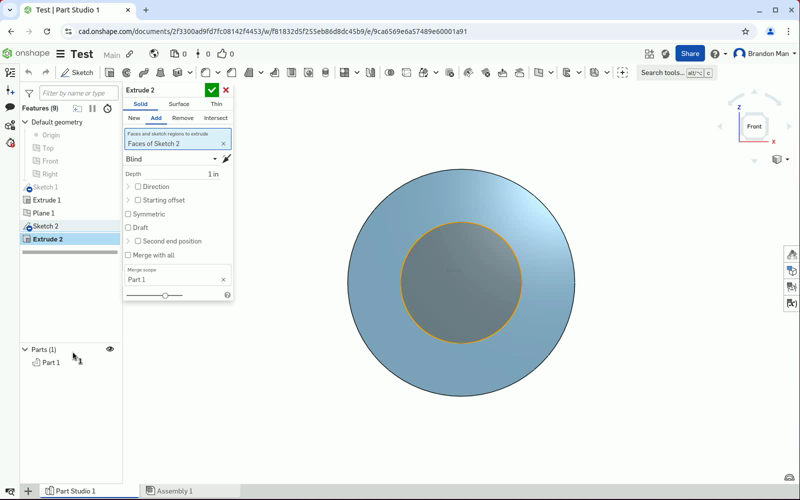
mouse_move(143, 106)
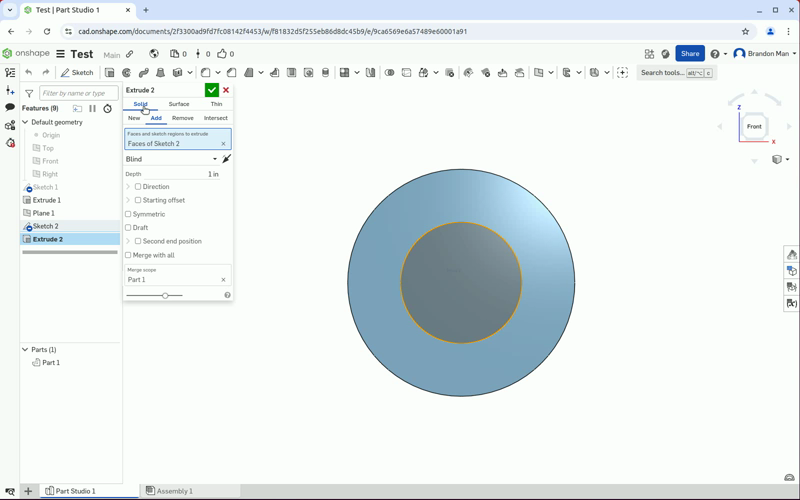
click(143, 106)
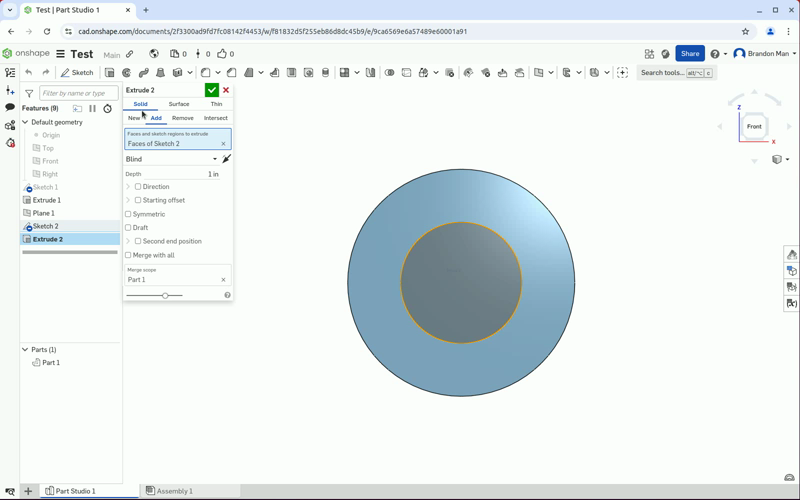
mouse_move(137, 120)
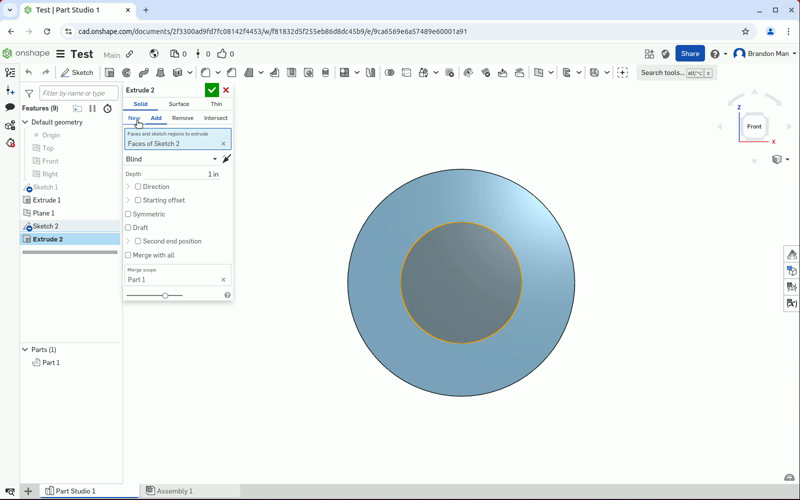
click(137, 120)
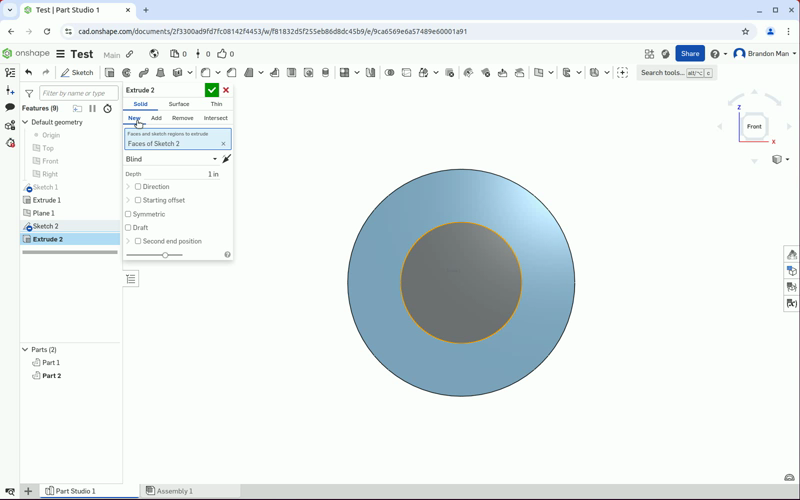
key(tab, 4)
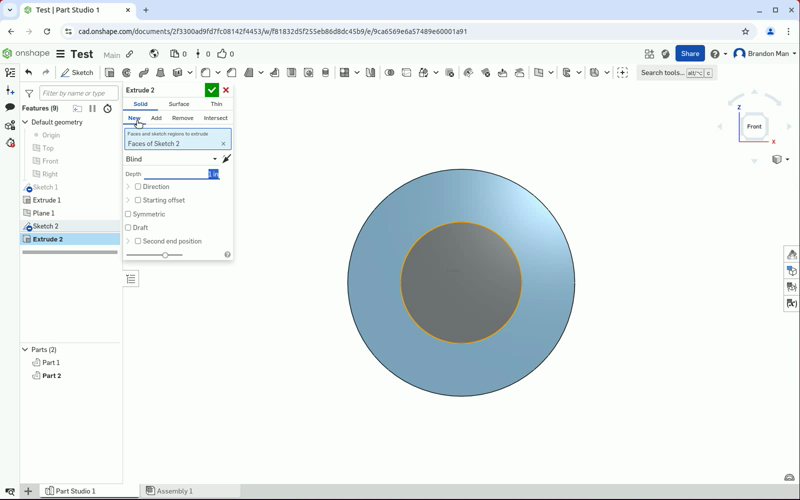
text(11.073)
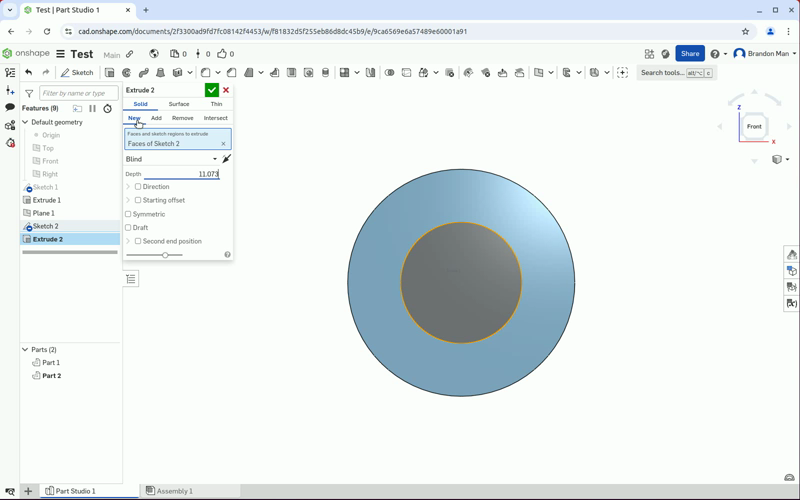
key(enter)
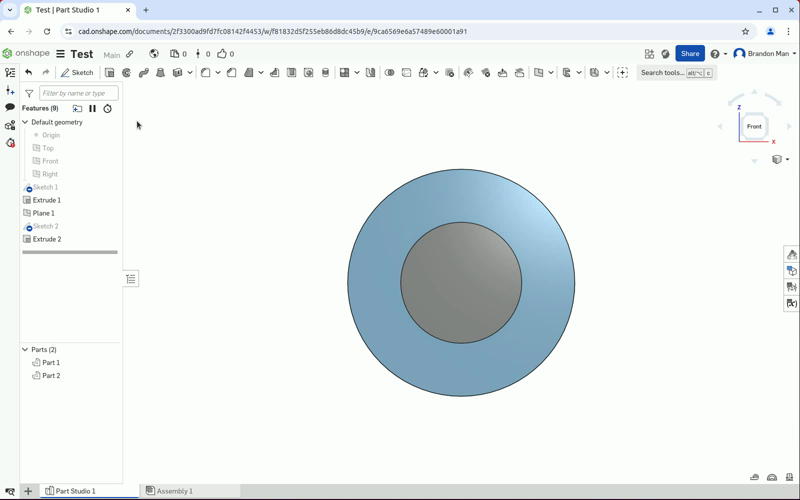
key(shift+h)
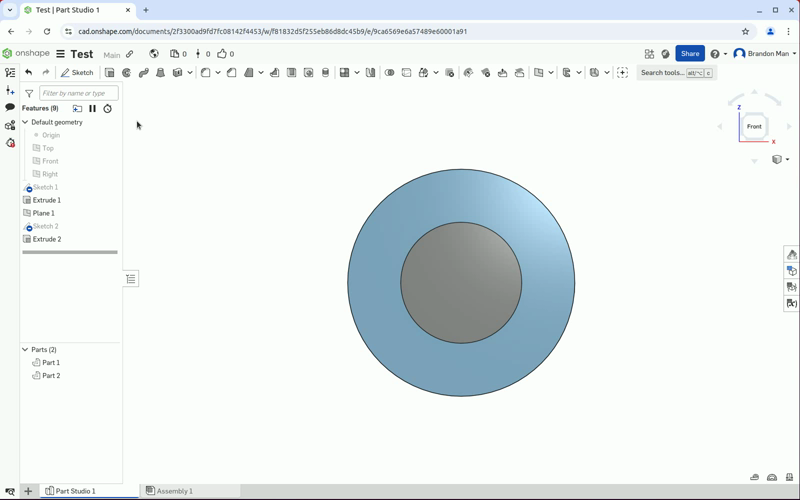
key(shift+h)
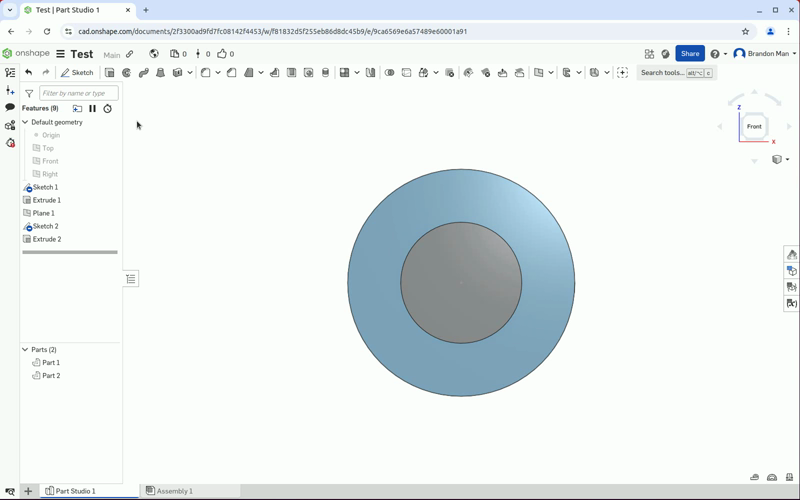
key(shift+7)
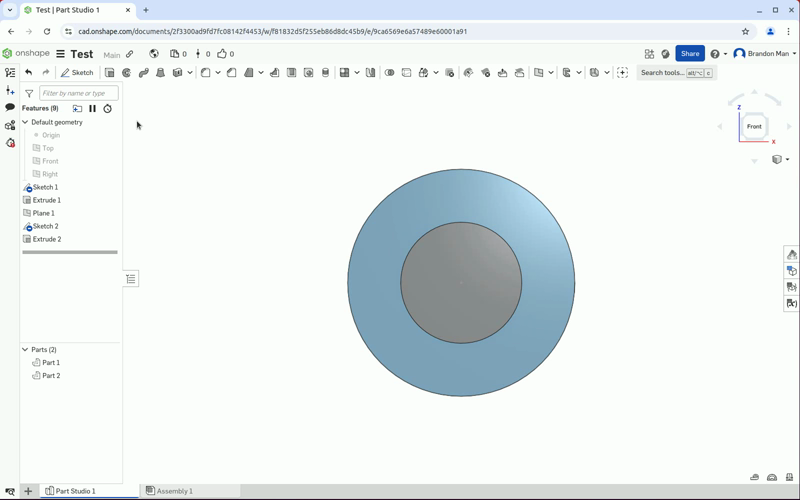
key(left, 2)
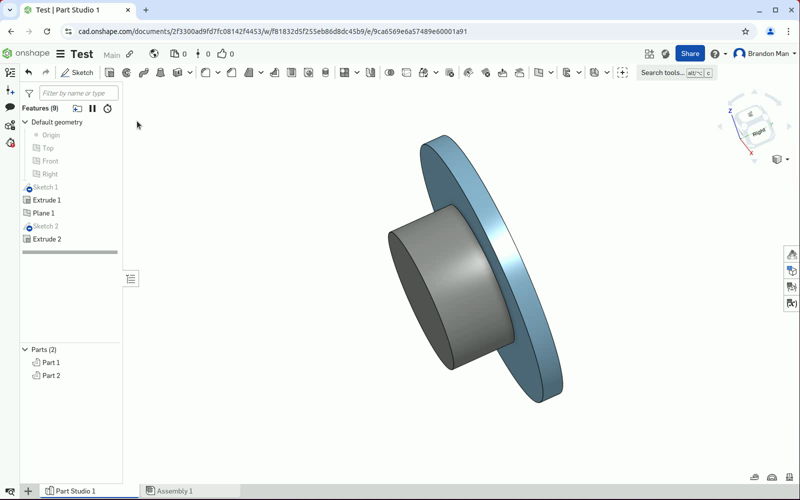
key(down, 2)
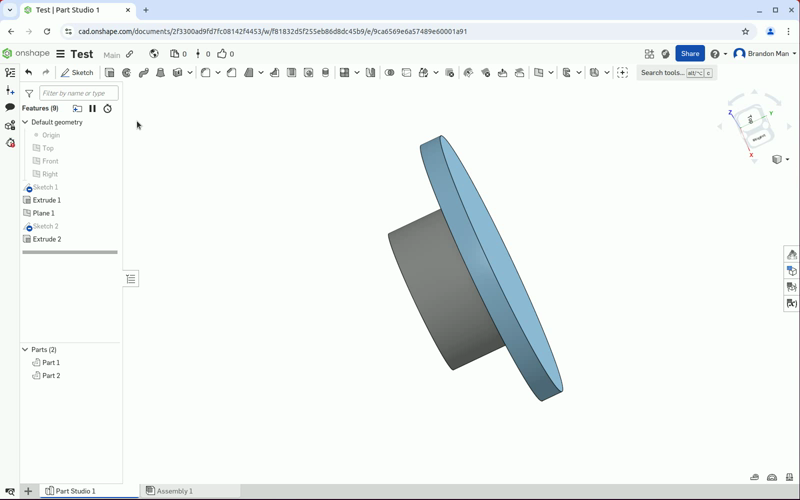
key(up, 2)
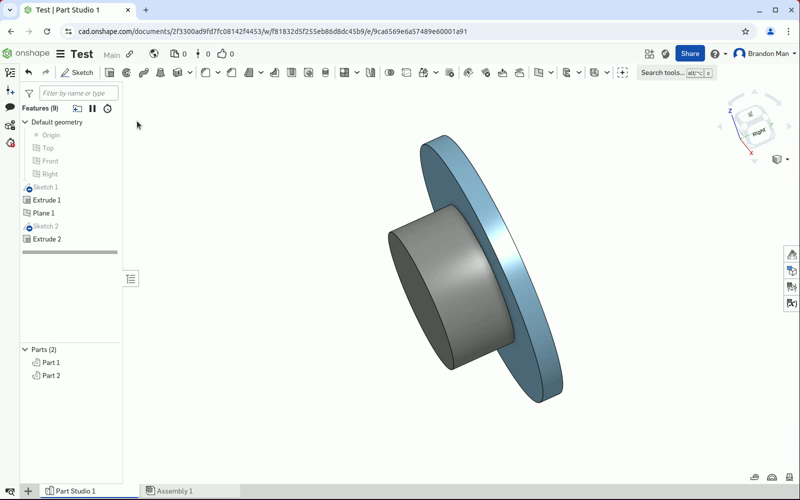
key(right, 2)
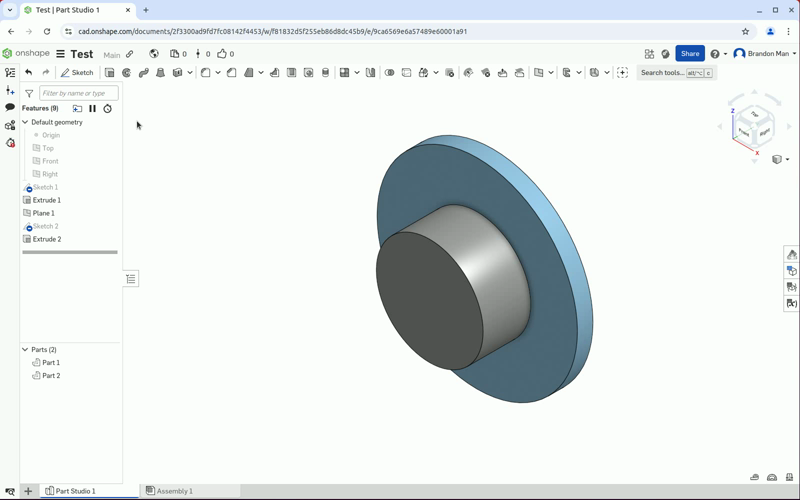
mouse_move(73, 189)
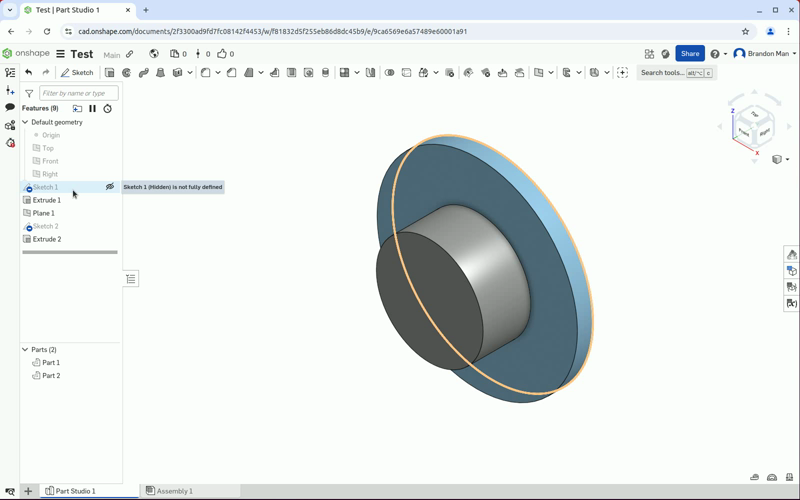
click(73, 189)